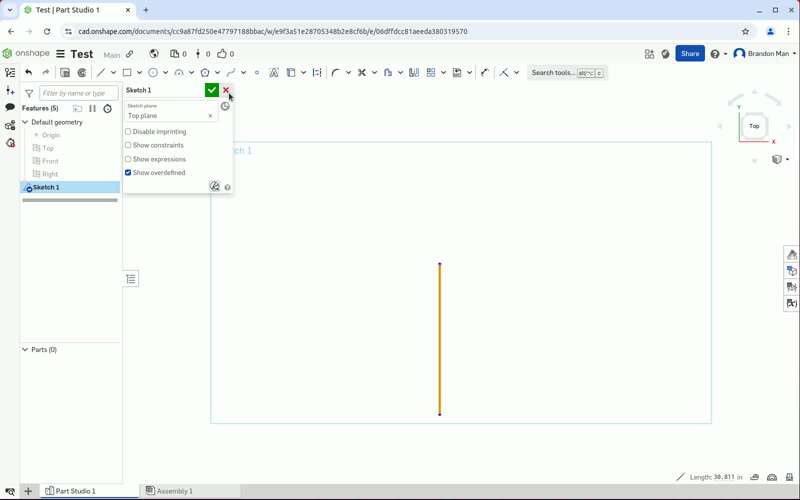
key(shift+h)
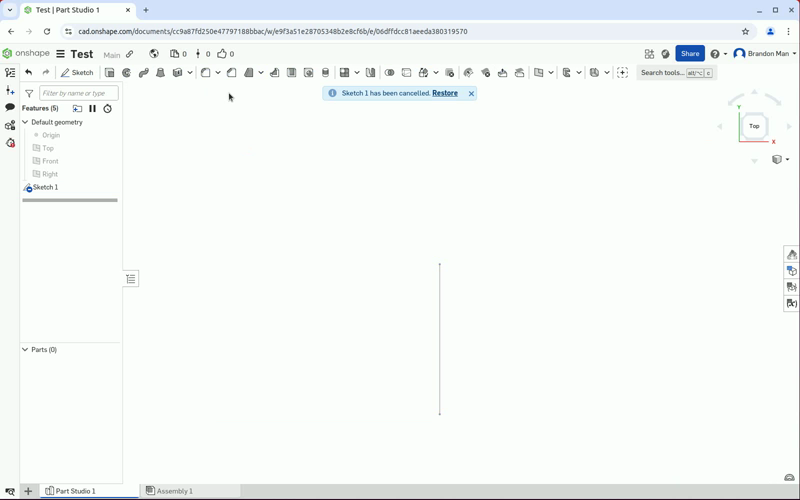
key(shift+s)
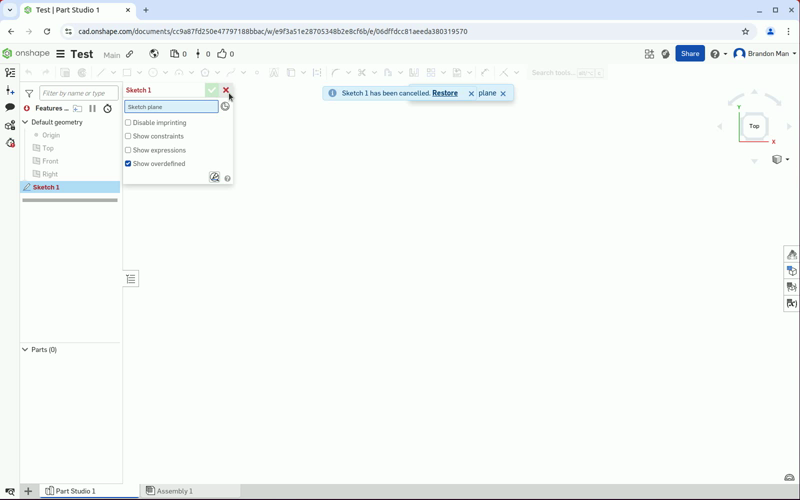
mouse_move(73, 150)
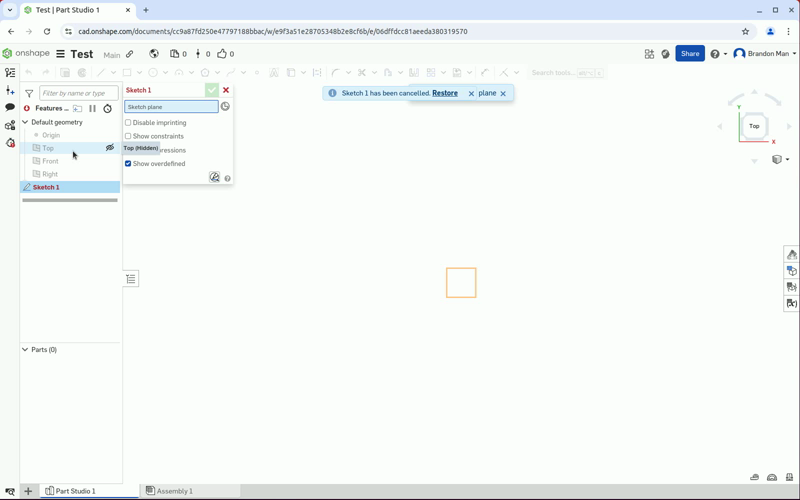
click(73, 150)
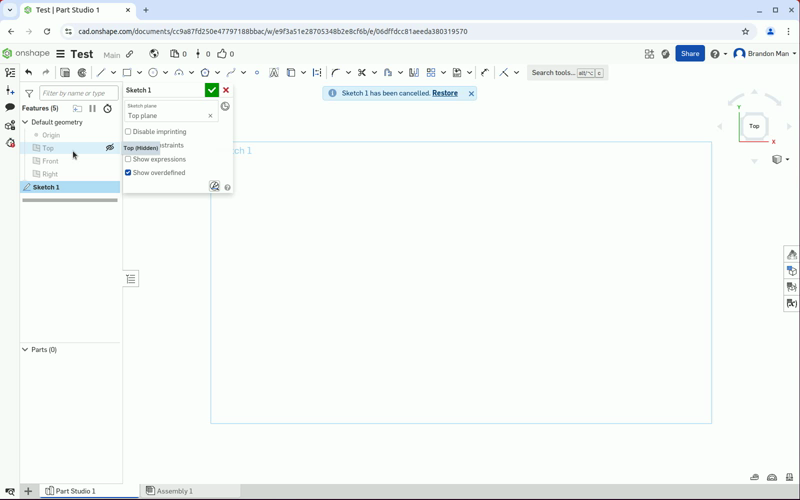
mouse_move(73, 352)
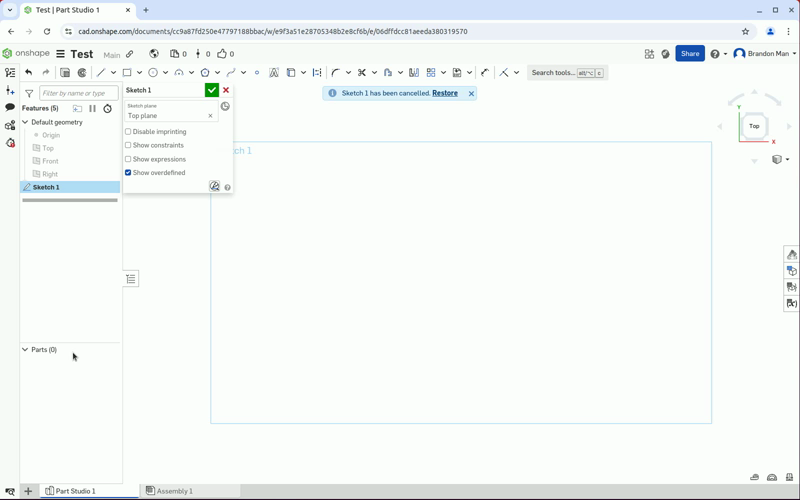
key(y)
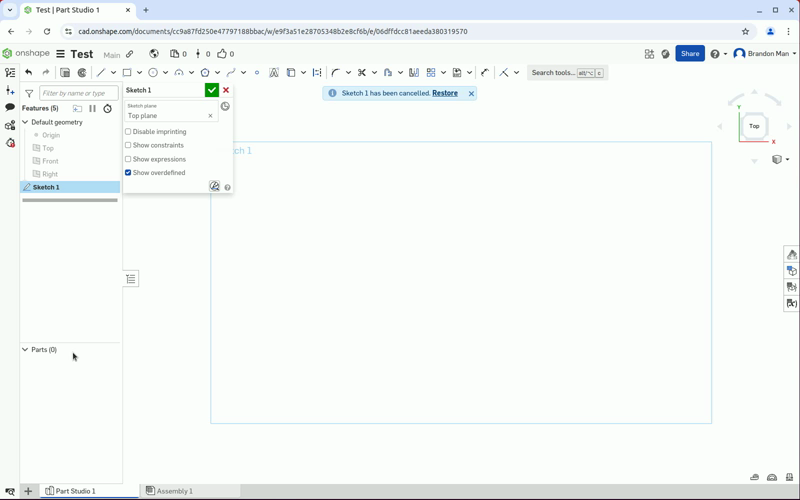
key(c)
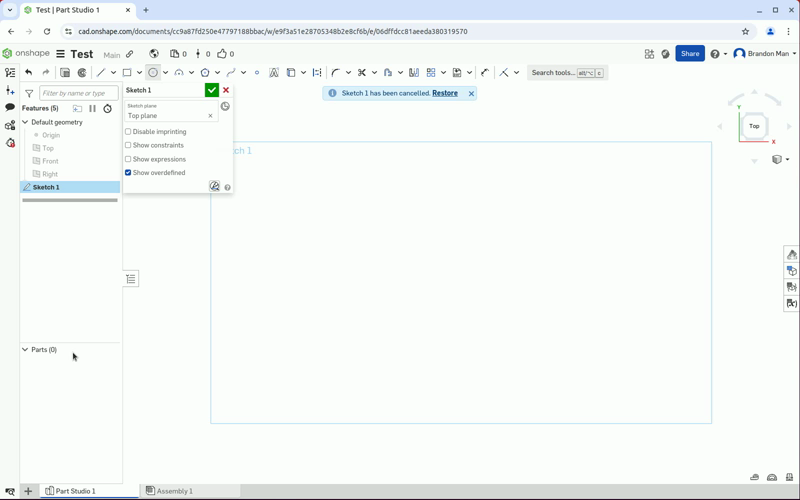
key_down(shift)
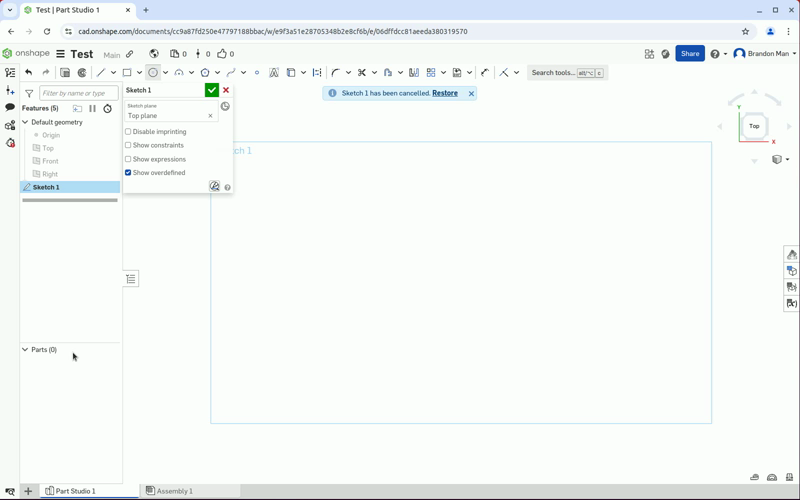
mouse_move(461, 282)
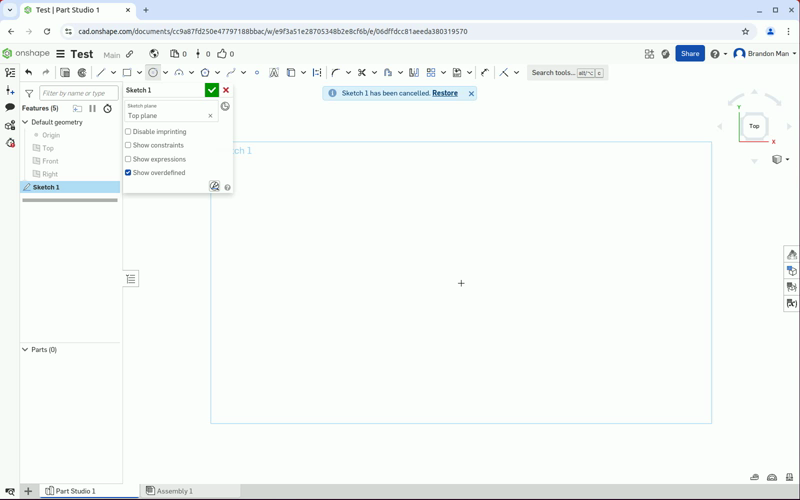
click(461, 282)
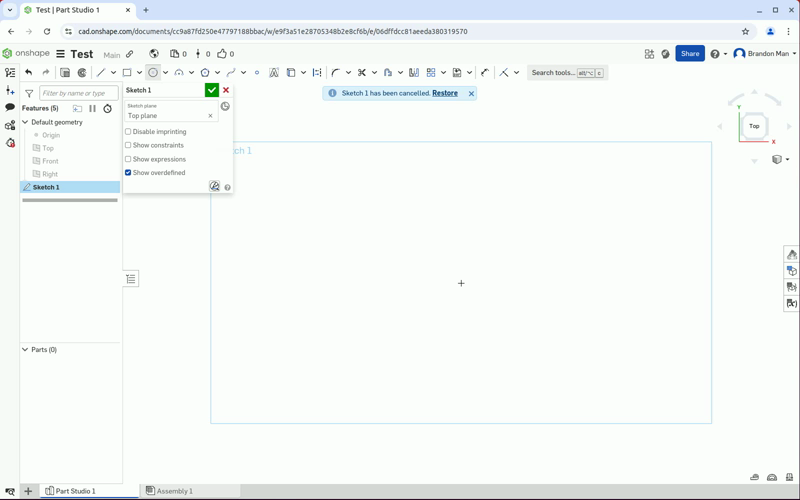
key_up(shift)
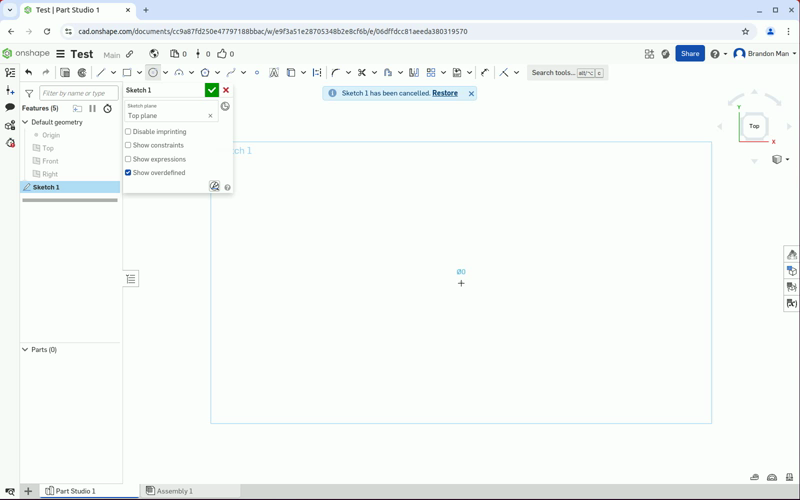
mouse_move(574, 282)
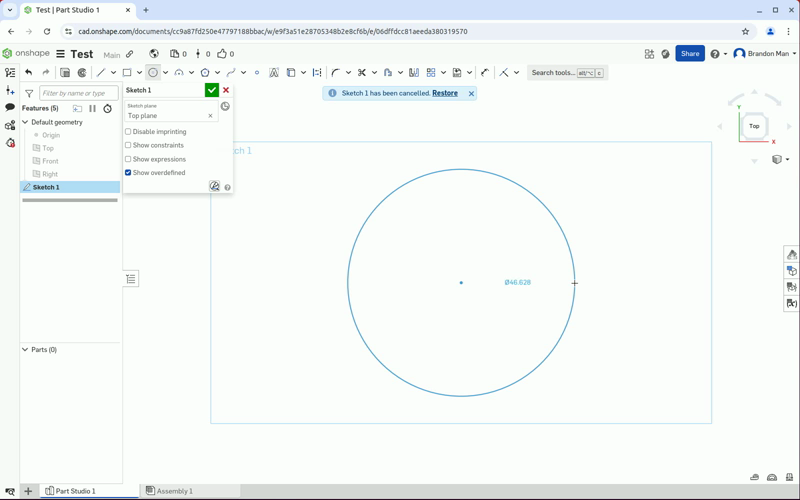
click(574, 282)
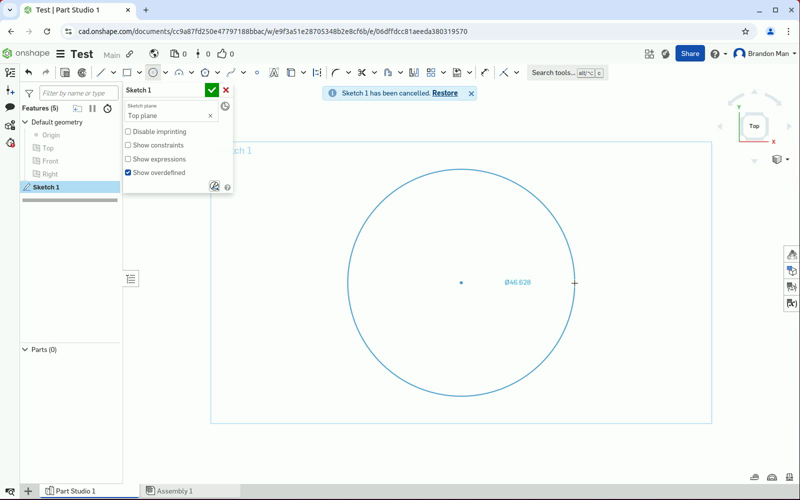
key(esc)
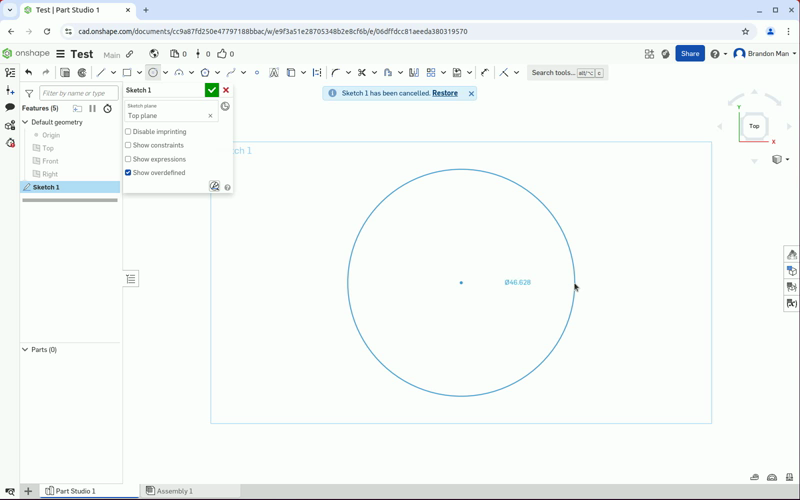
key(c)
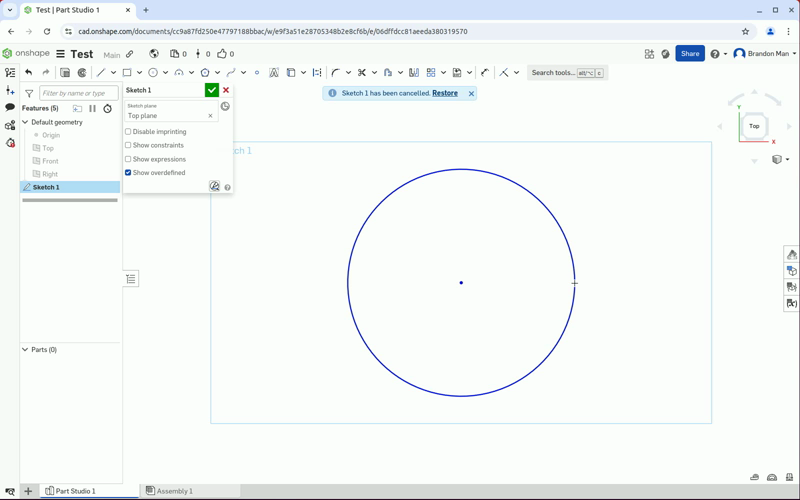
key_down(shift)
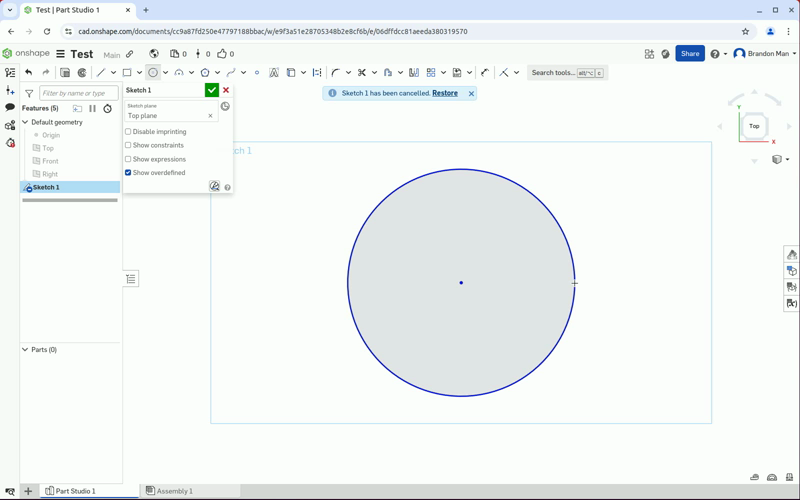
mouse_move(461, 282)
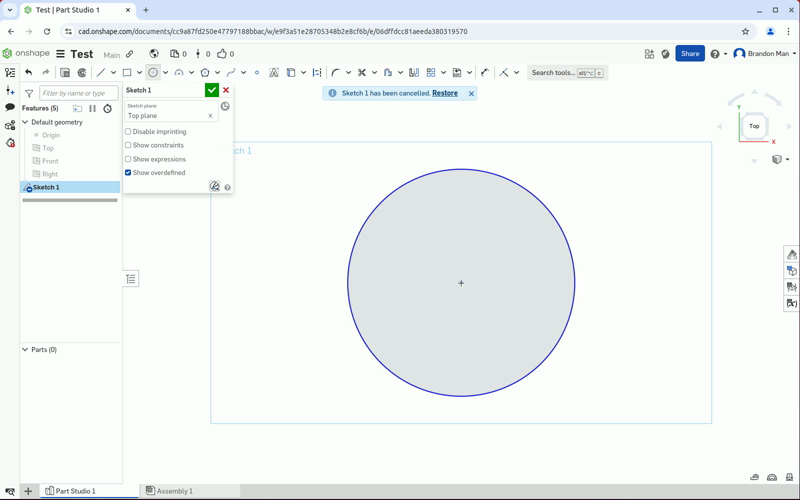
click(461, 282)
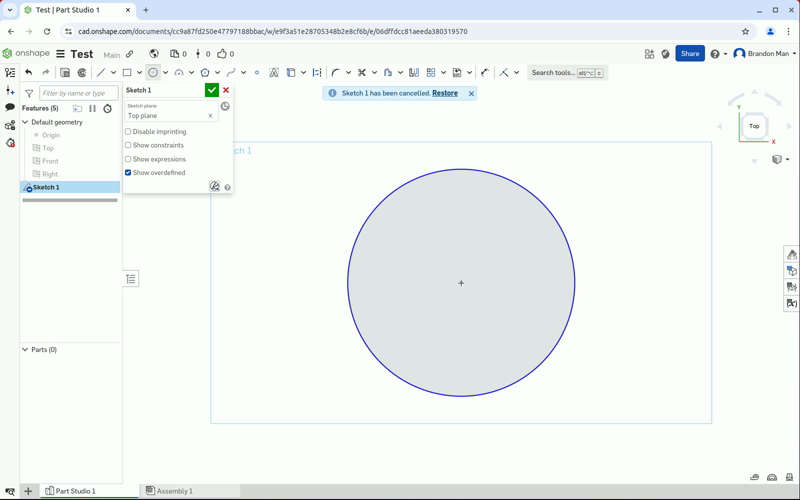
key_up(shift)
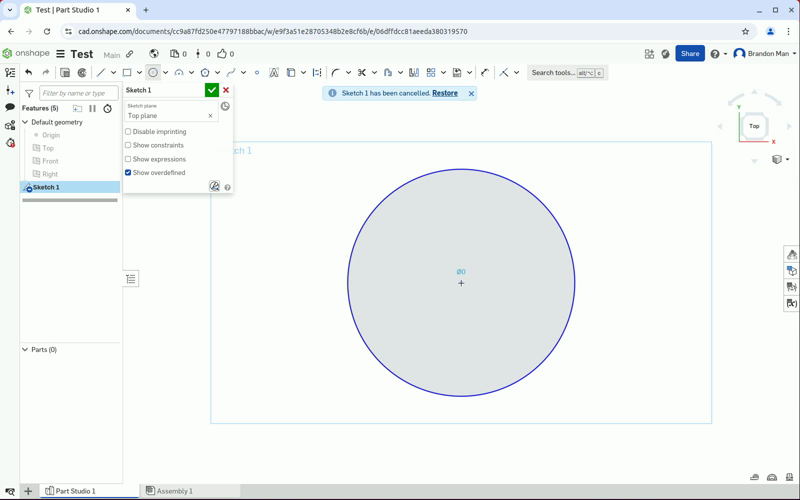
mouse_move(492, 282)
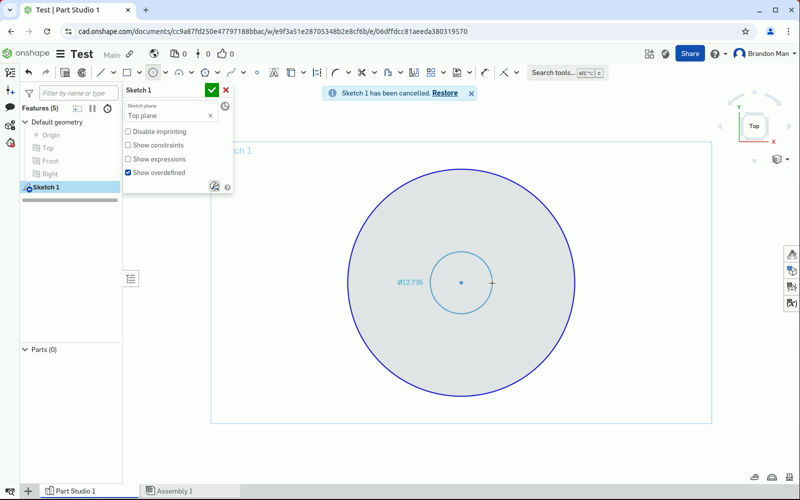
click(492, 282)
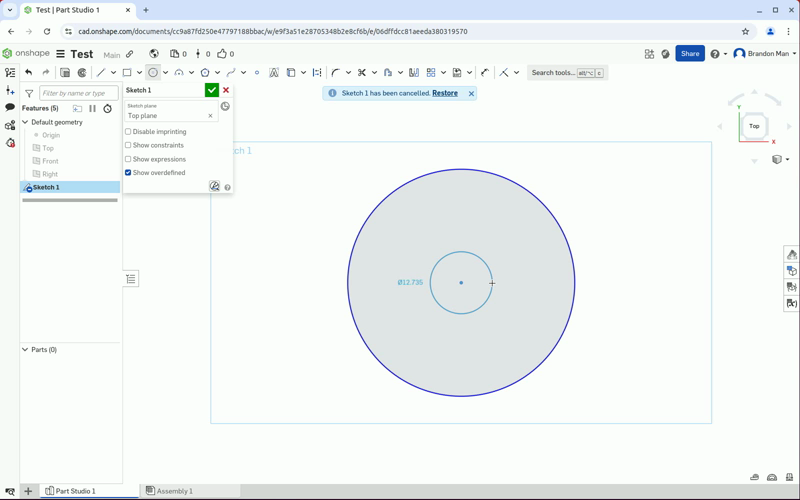
key(esc)
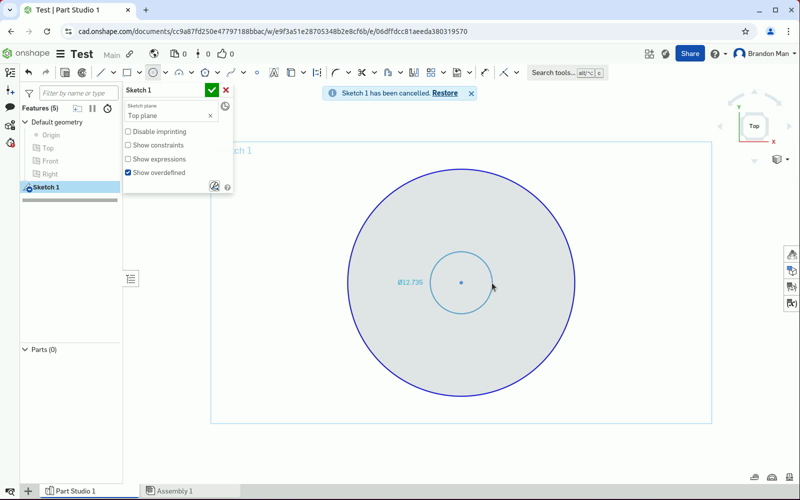
mouse_move(374, 269)
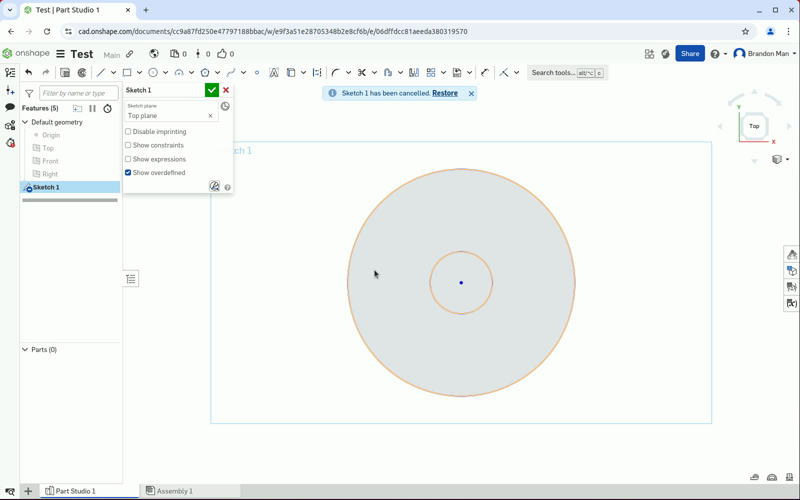
click(374, 269)
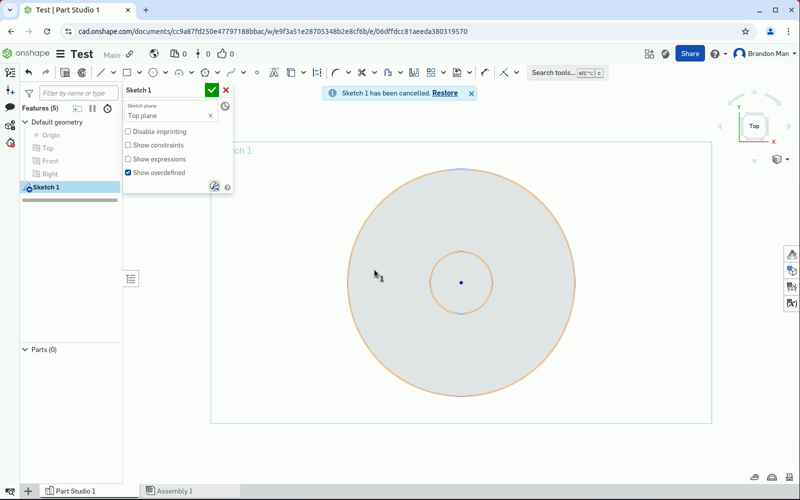
mouse_move(73, 352)
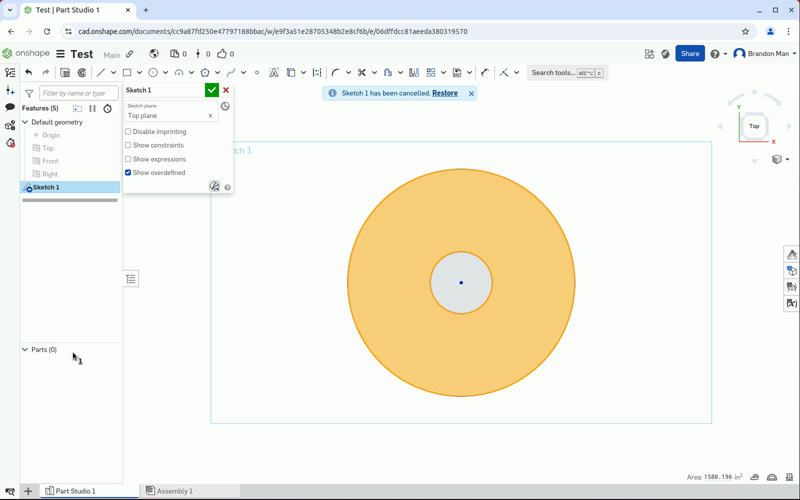
key(shift+y)
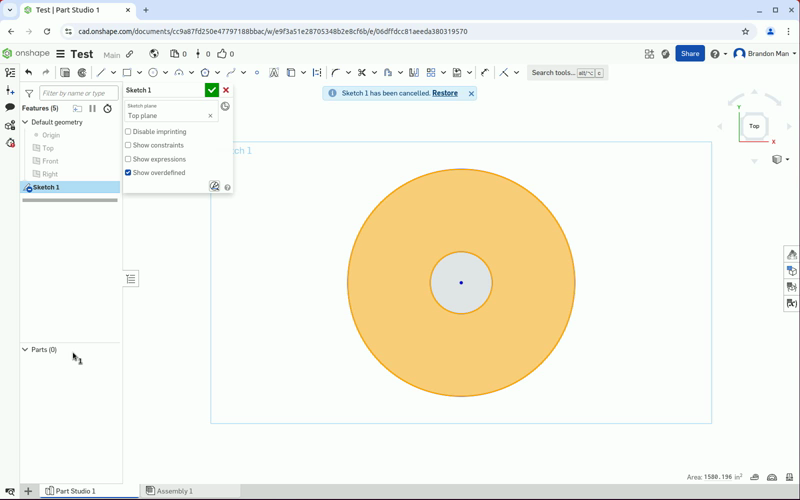
key(shift+e)
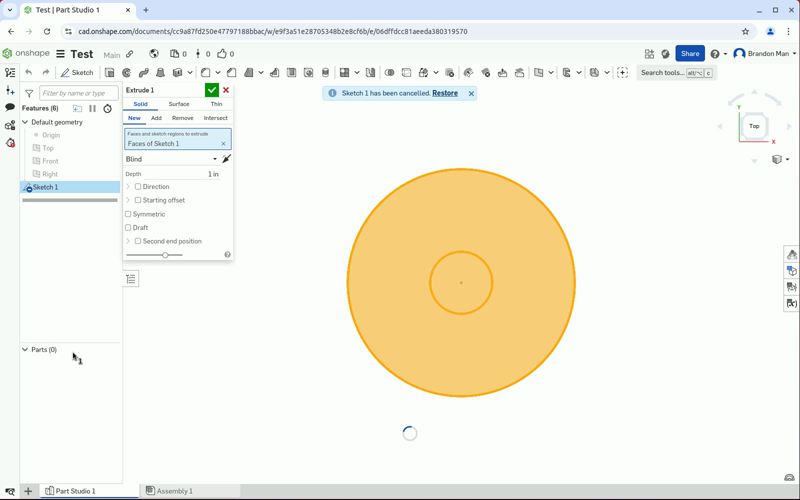
mouse_move(143, 106)
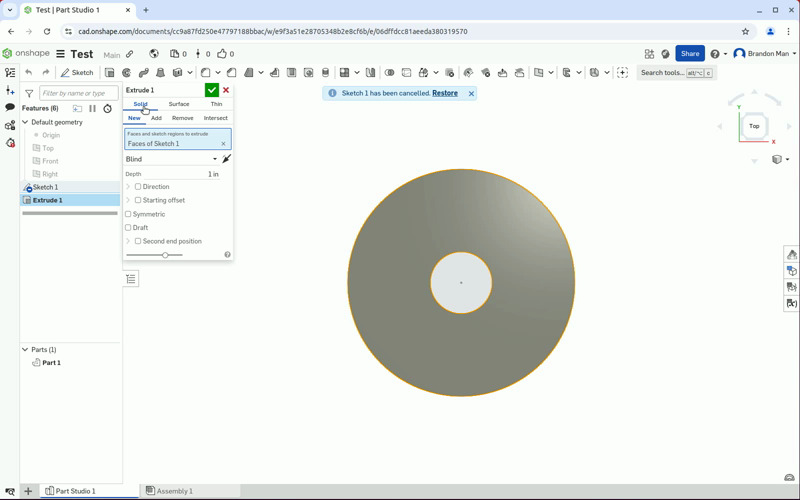
click(143, 106)
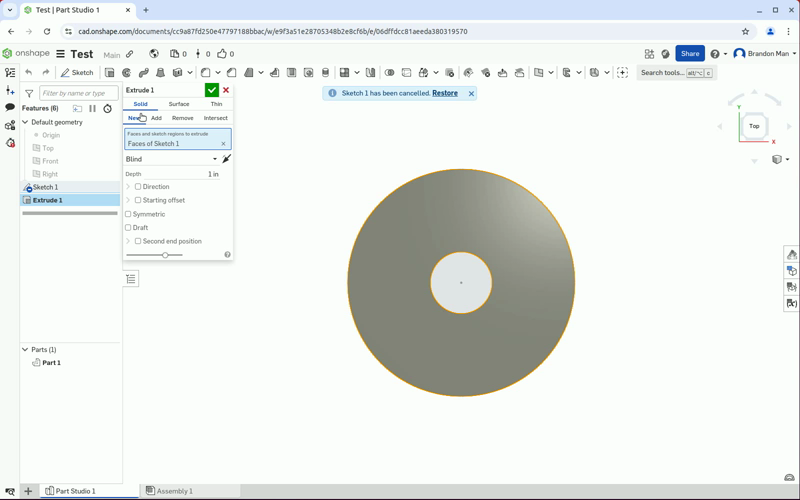
mouse_move(137, 120)
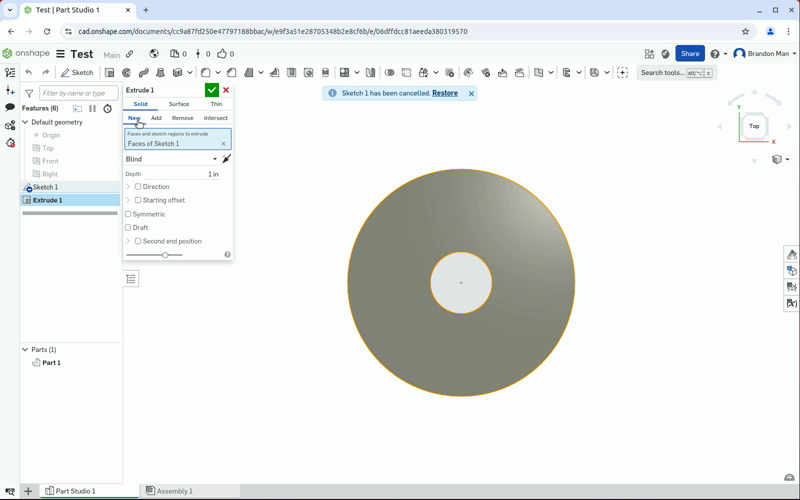
click(137, 120)
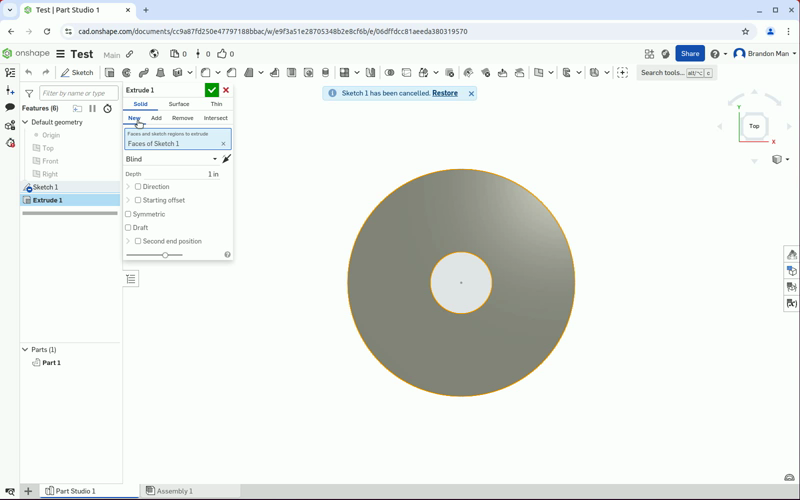
key(tab, 4)
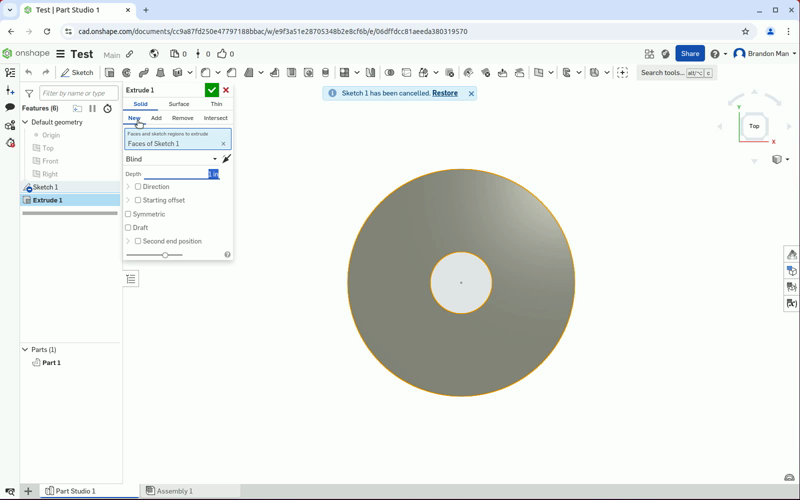
text(2.166)
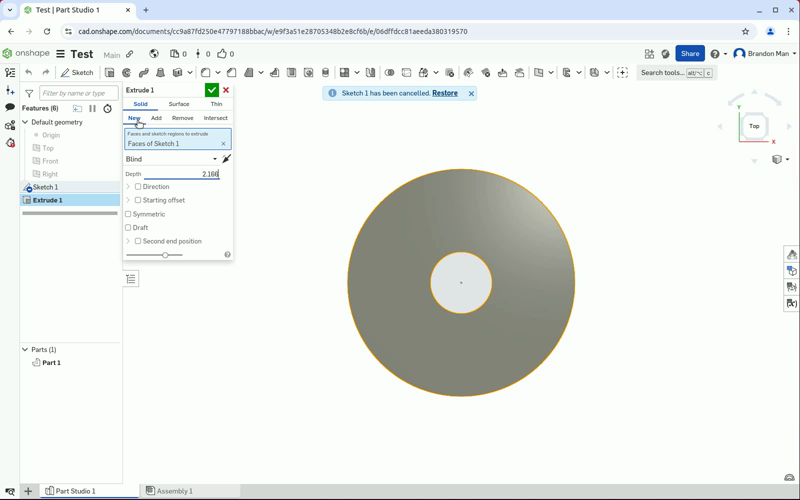
key(enter)
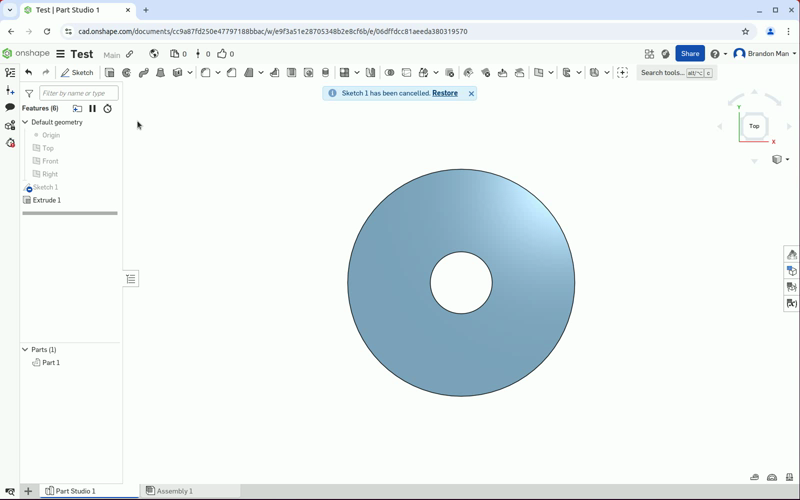
key(shift+h)
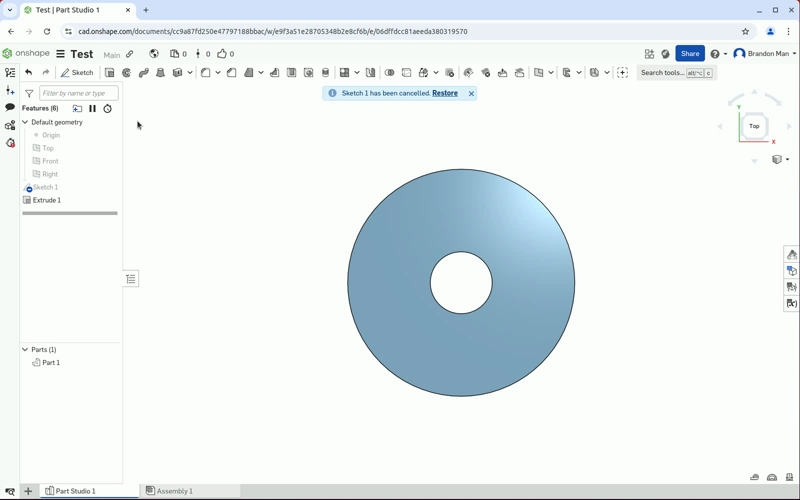
key(shift+h)
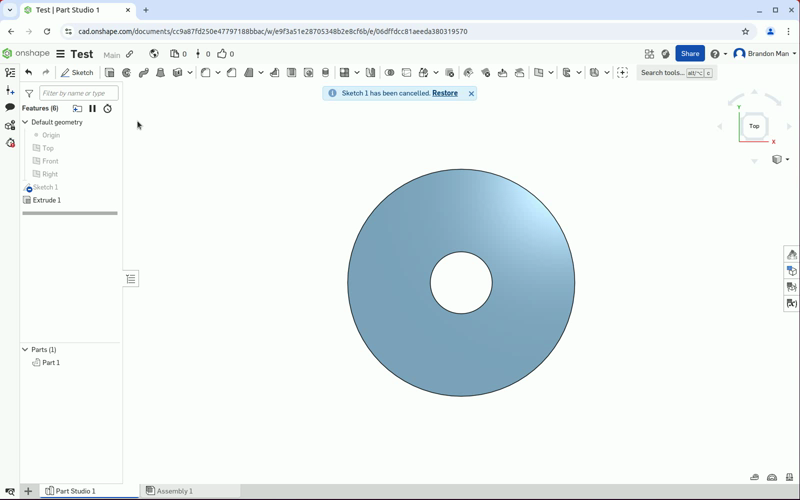
mouse_move(73, 189)
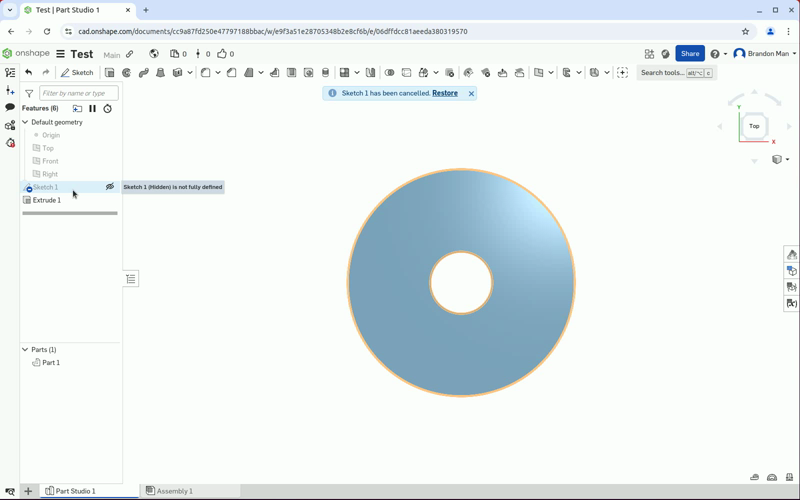
click(73, 189)
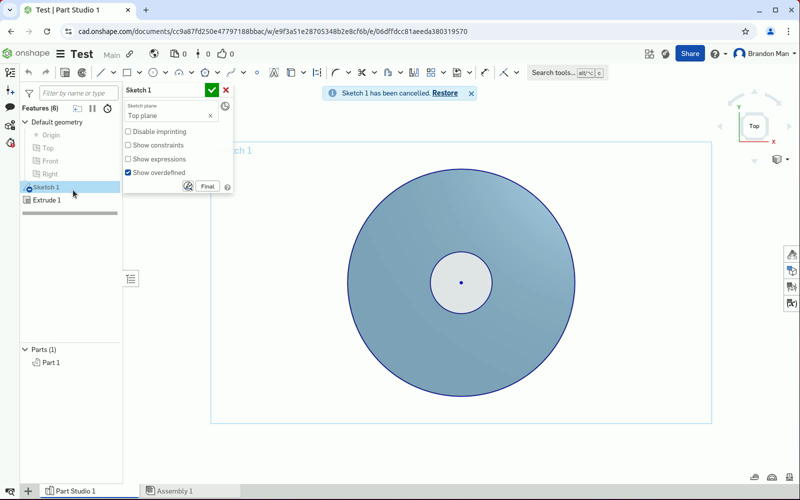
mouse_move(229, 92)
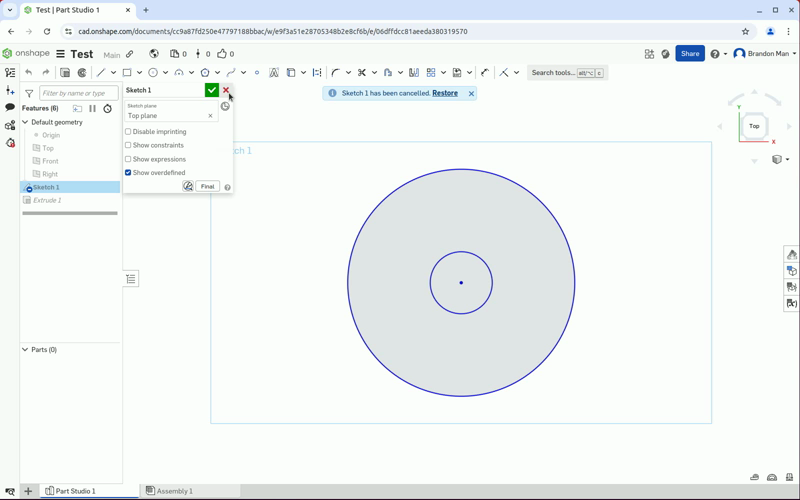
click(229, 92)
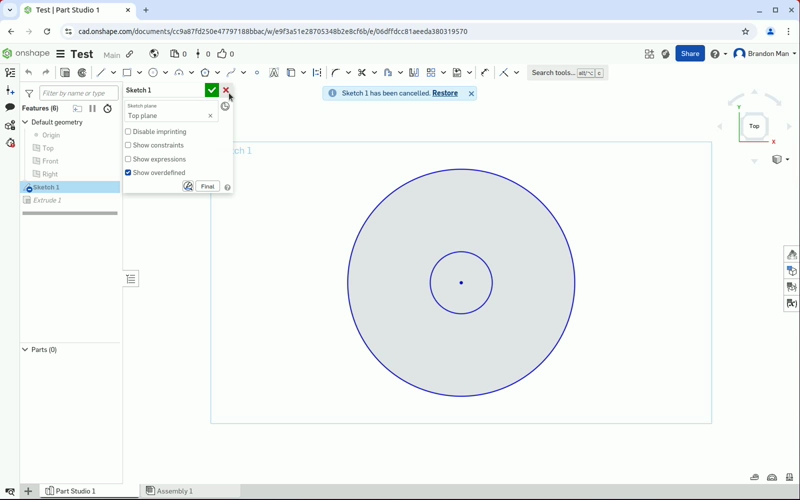
key(shift+s)
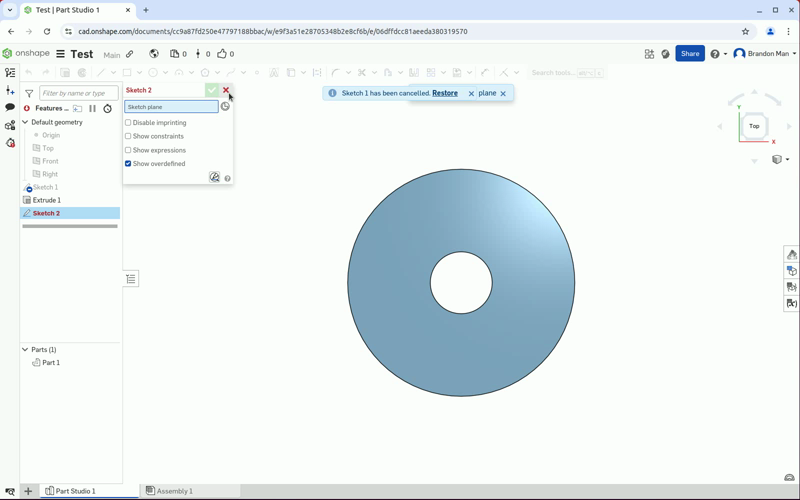
mouse_move(73, 150)
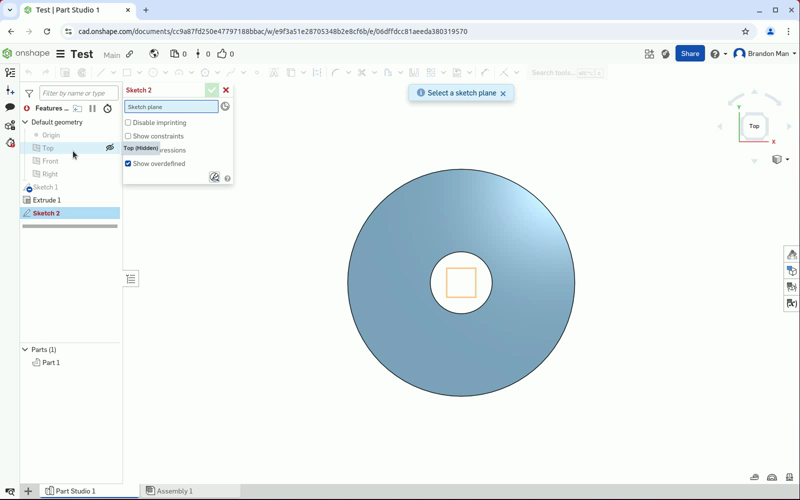
click(73, 150)
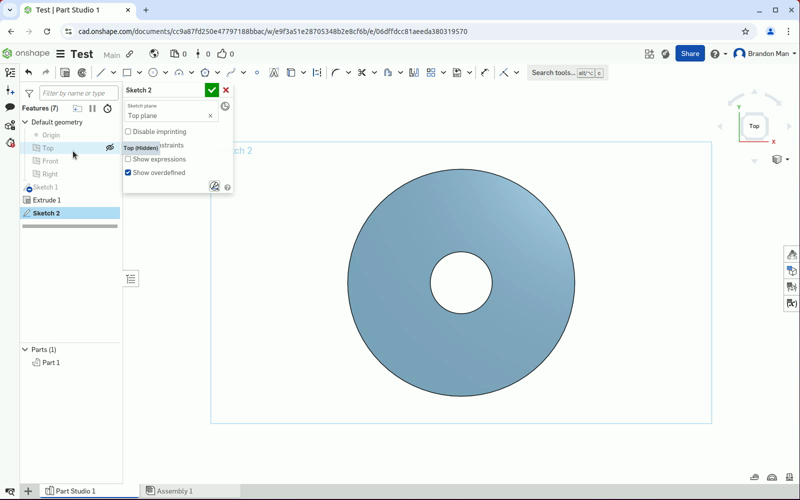
mouse_move(73, 352)
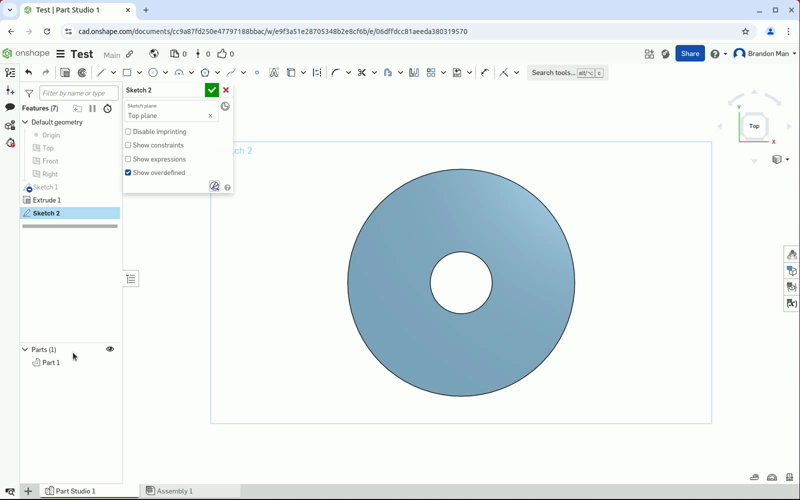
key(y)
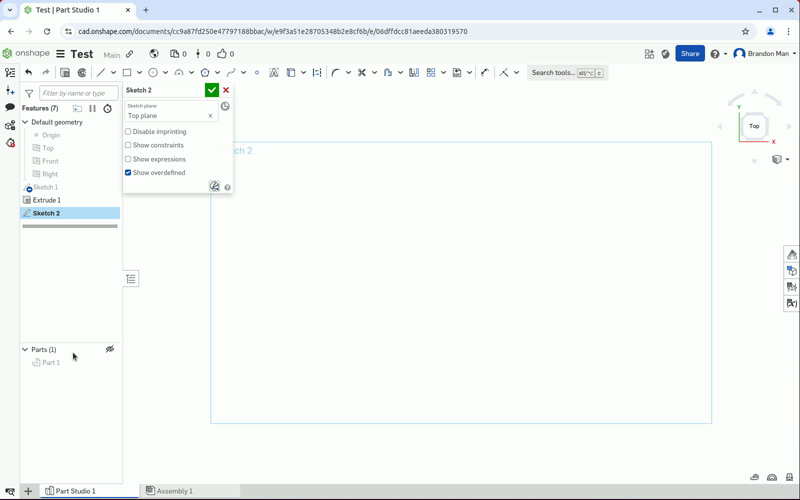
key(c)
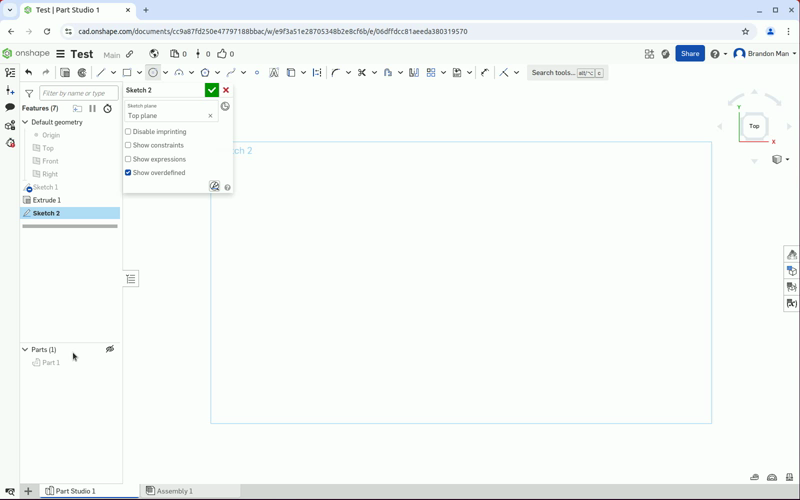
key_down(shift)
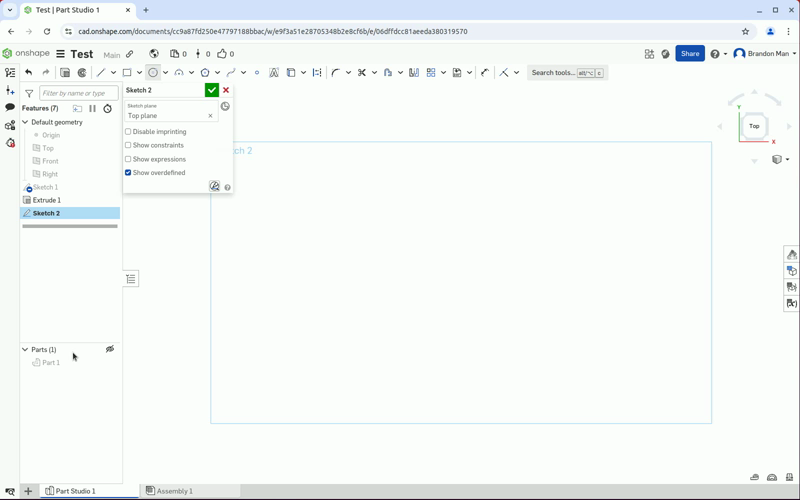
mouse_move(461, 282)
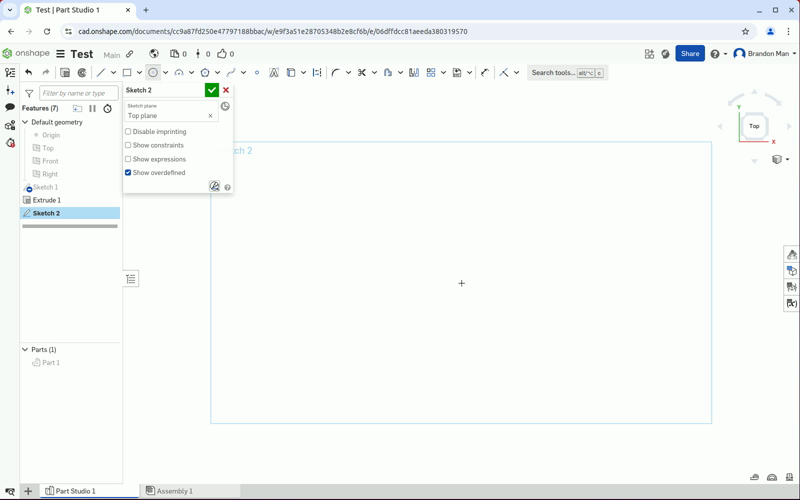
click(461, 282)
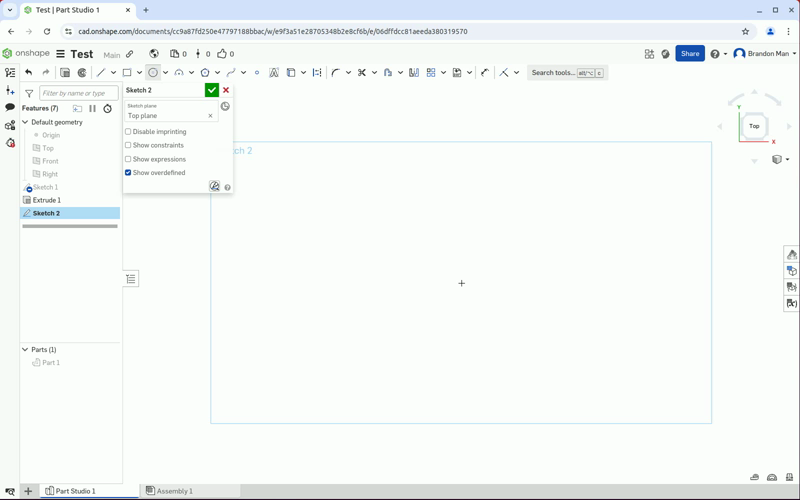
key_up(shift)
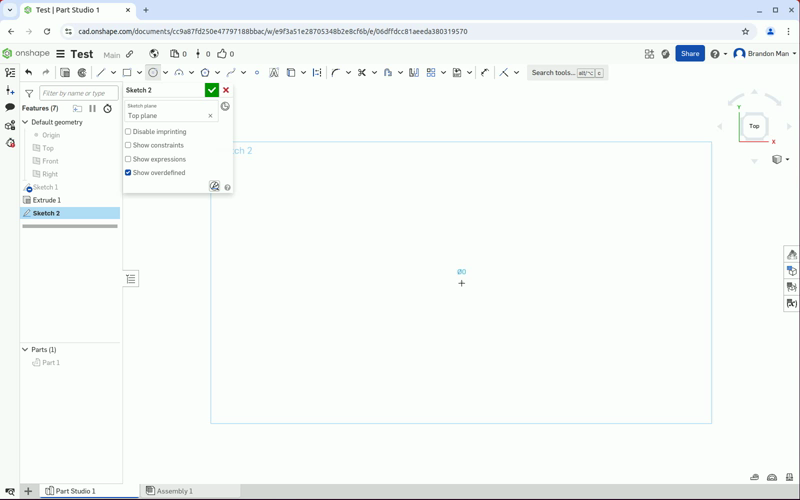
mouse_move(493, 282)
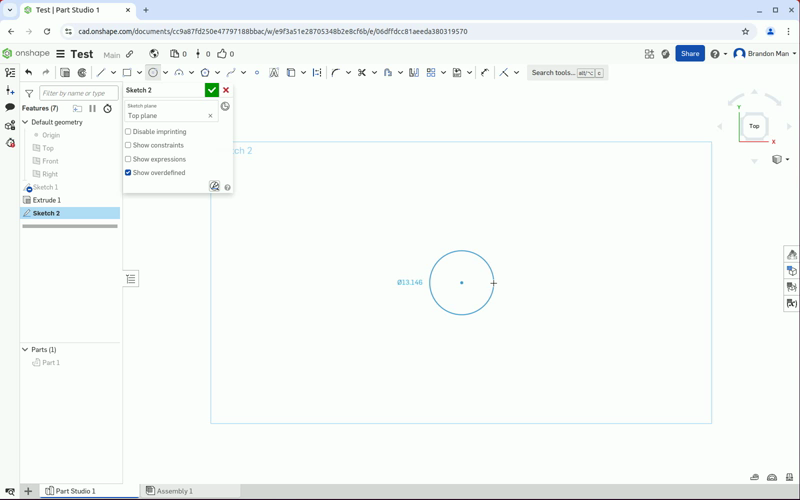
click(493, 282)
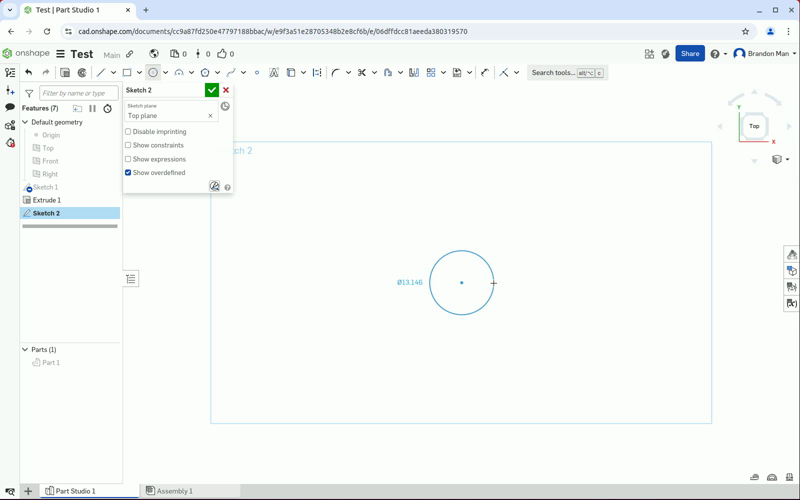
key(esc)
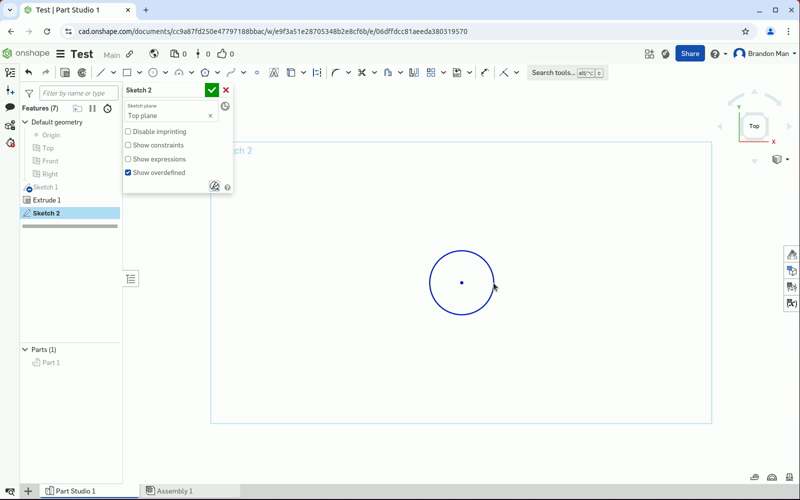
mouse_move(482, 281)
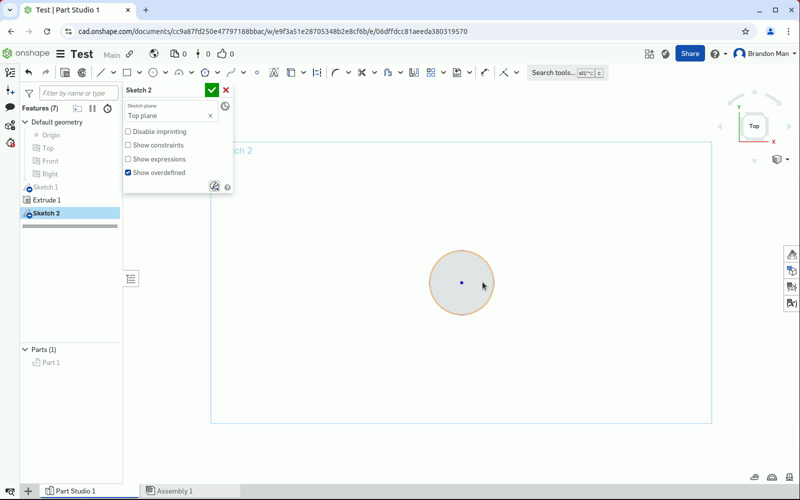
click(482, 281)
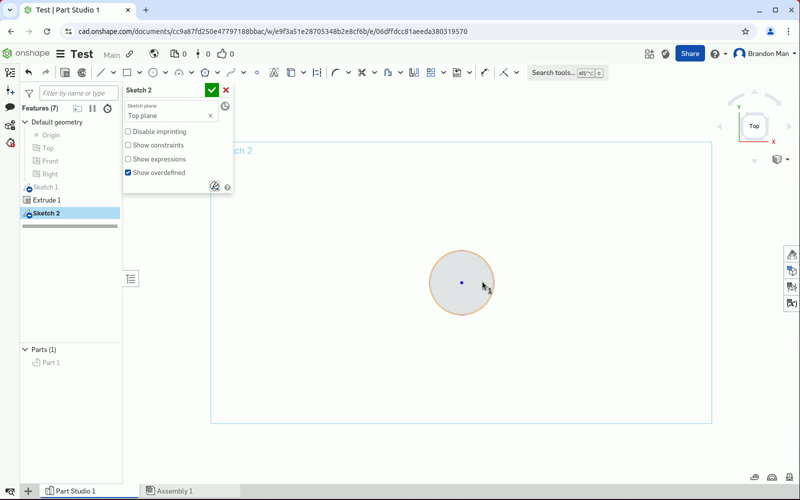
mouse_move(73, 352)
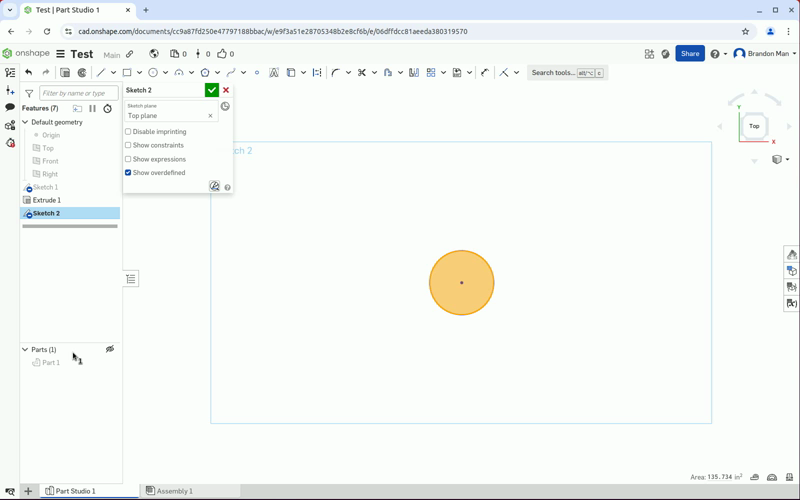
key(shift+y)
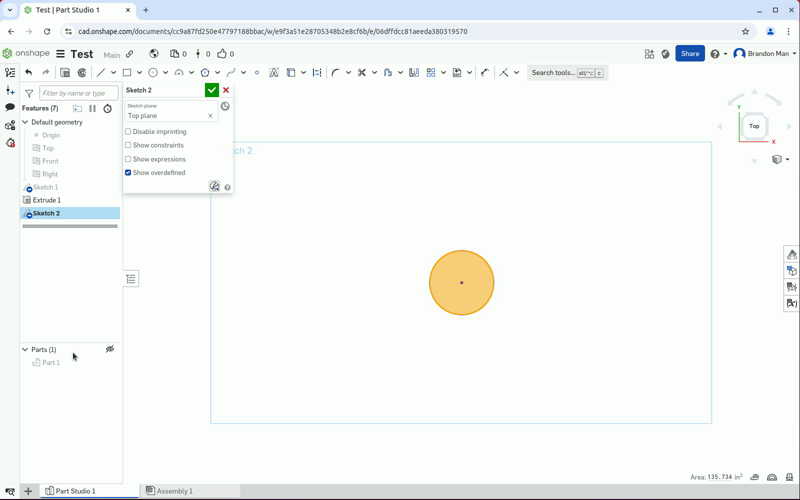
key(shift+e)
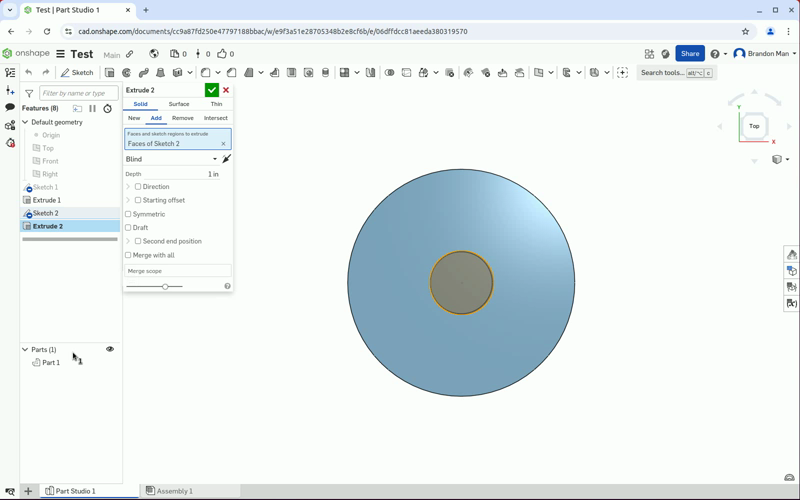
mouse_move(143, 106)
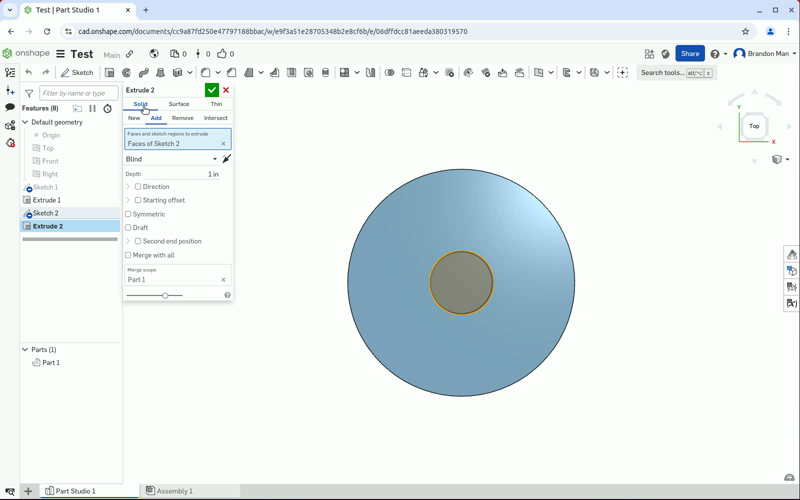
click(143, 106)
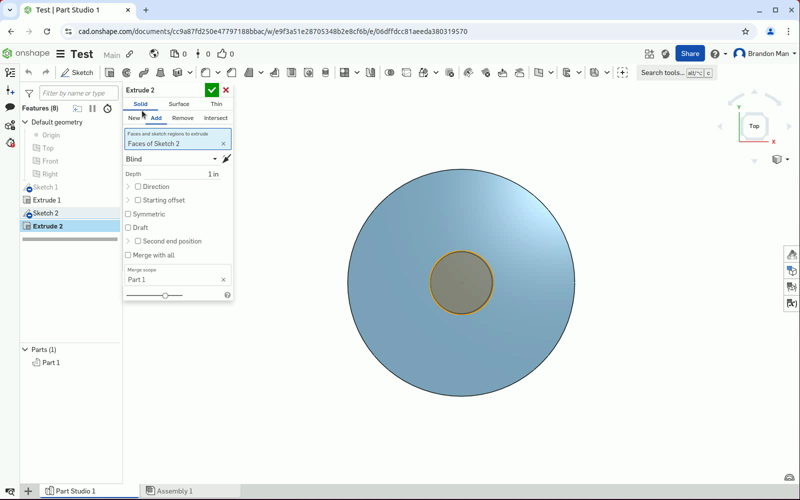
mouse_move(137, 120)
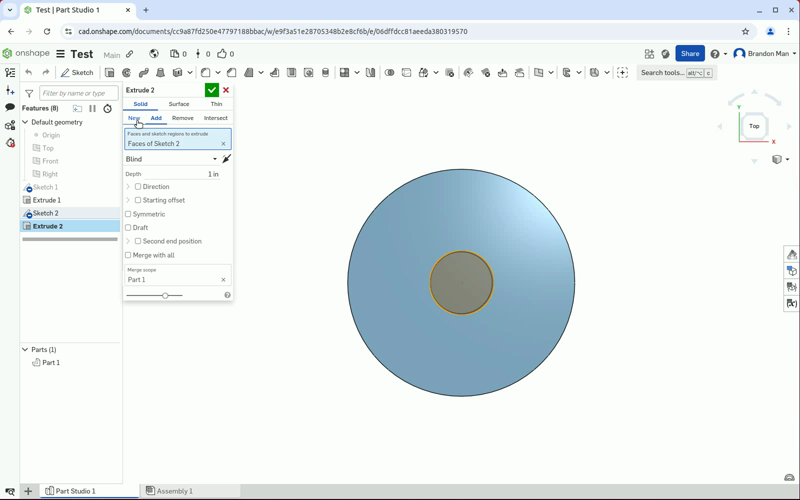
click(137, 120)
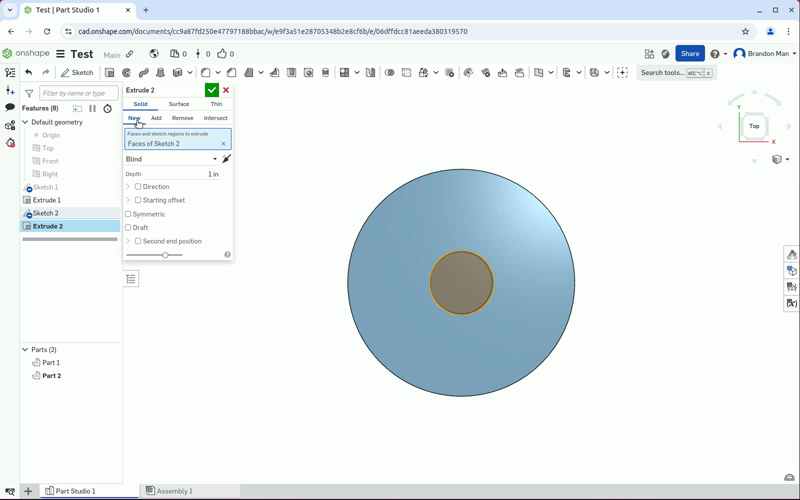
key(tab, 4)
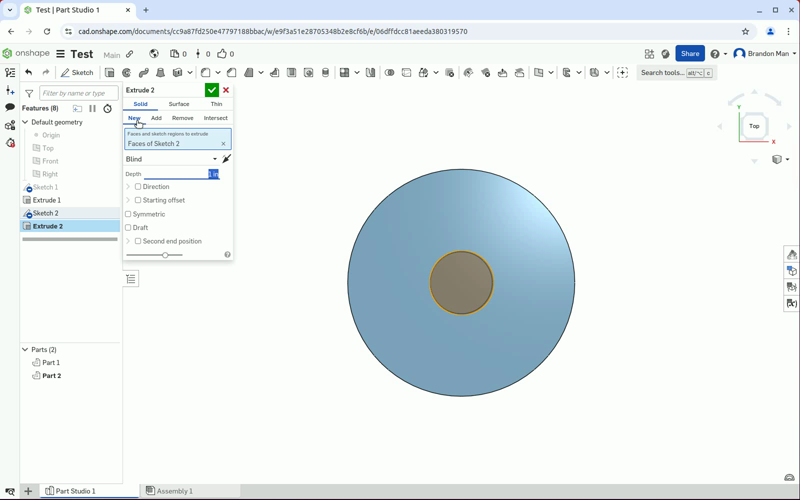
text(13.48)
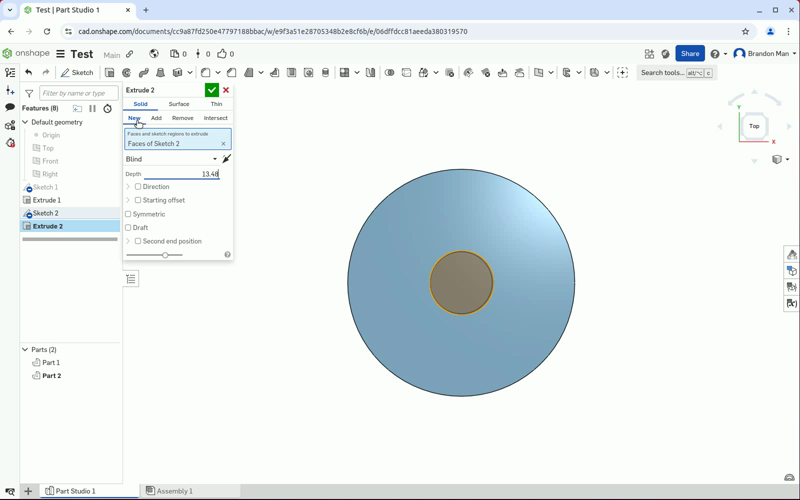
key(enter)
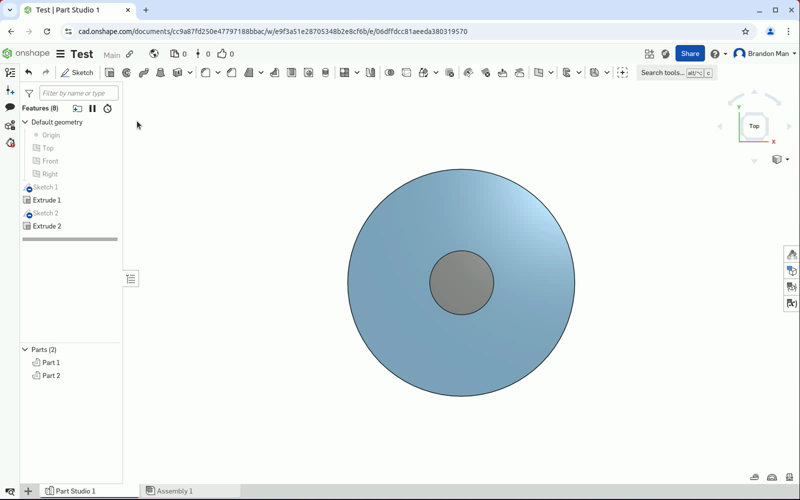
key(shift+h)
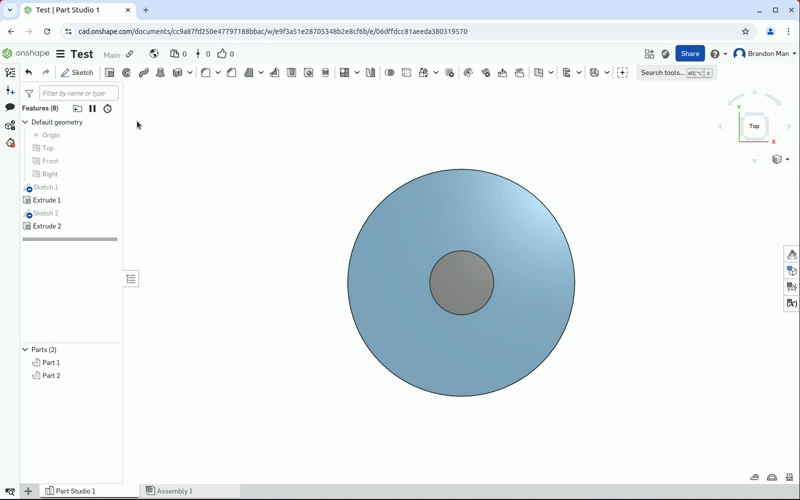
key(shift+h)
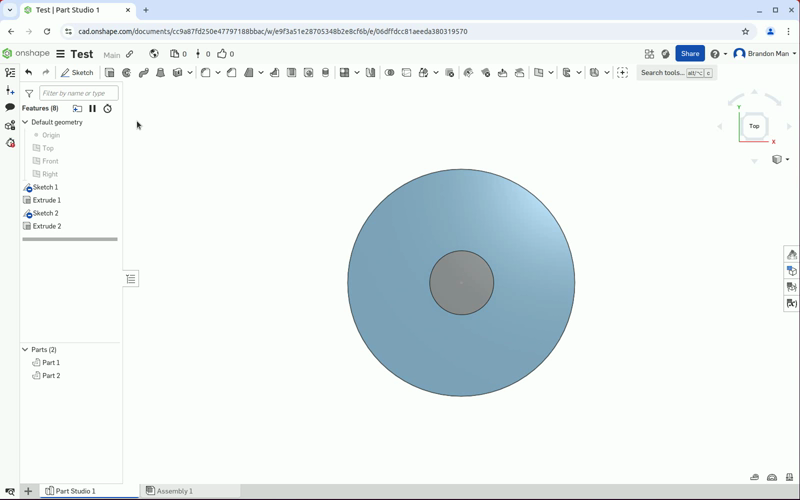
key(shift+7)
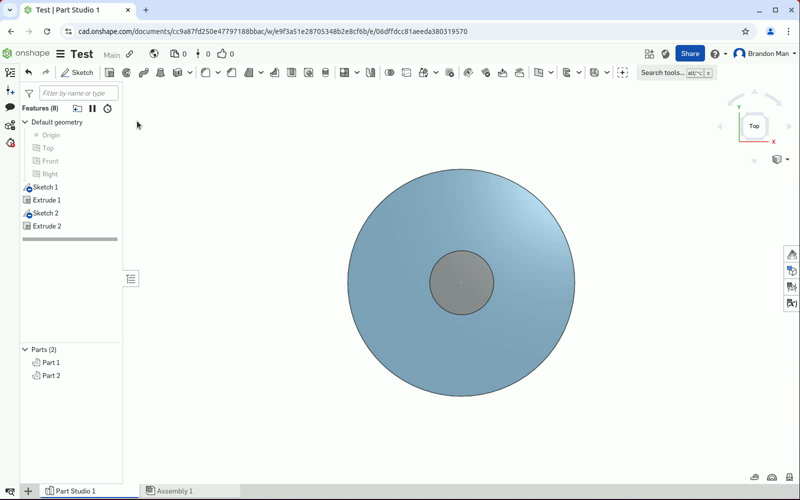
key(up, 3)
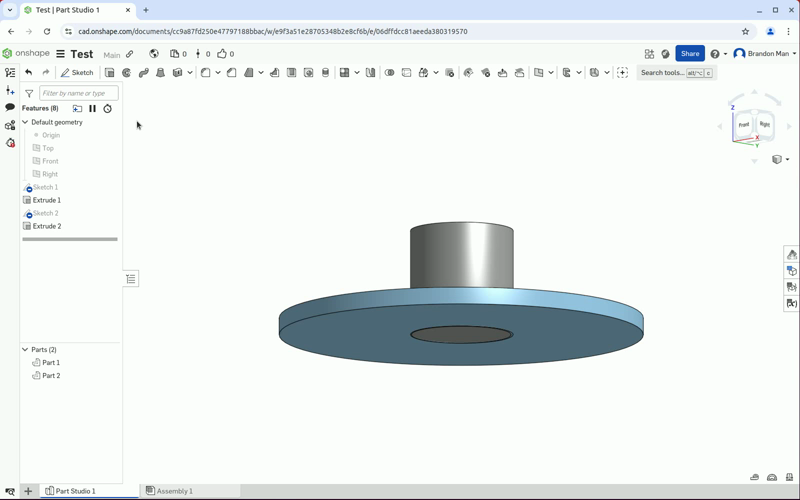
key(left, 3)
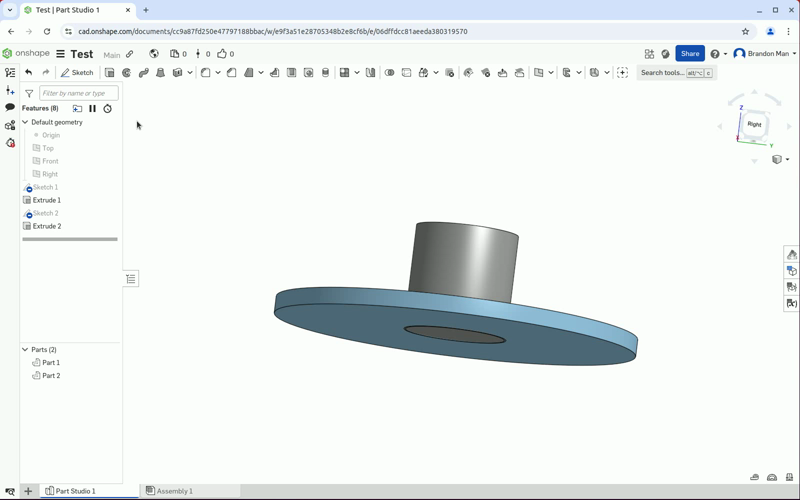
key(right, 3)
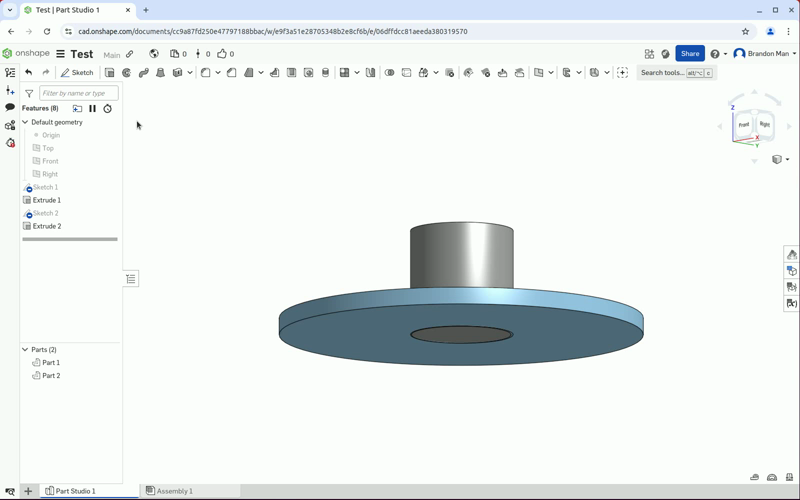
key(down, 3)
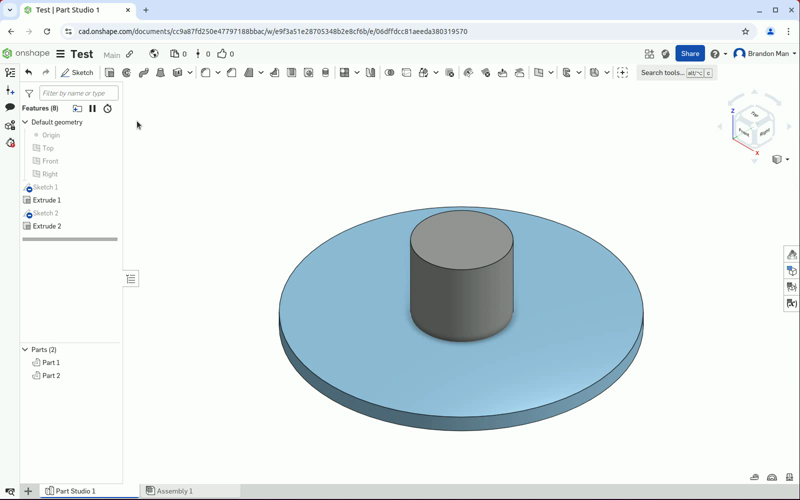
mouse_move(73, 189)
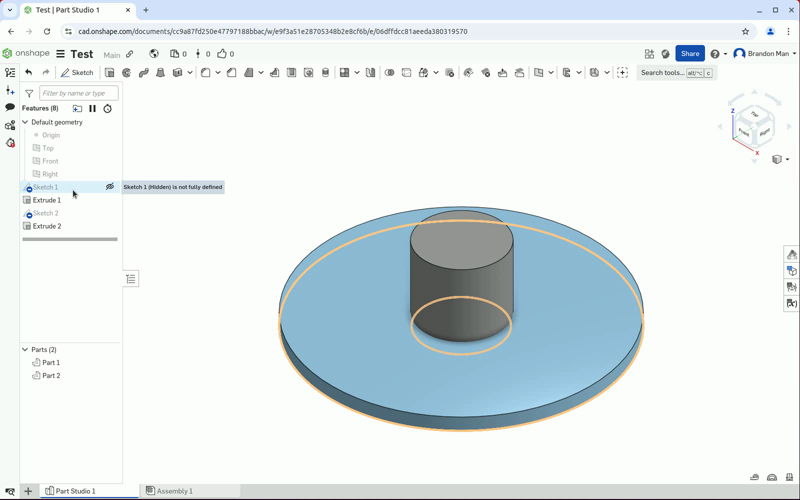
click(73, 189)